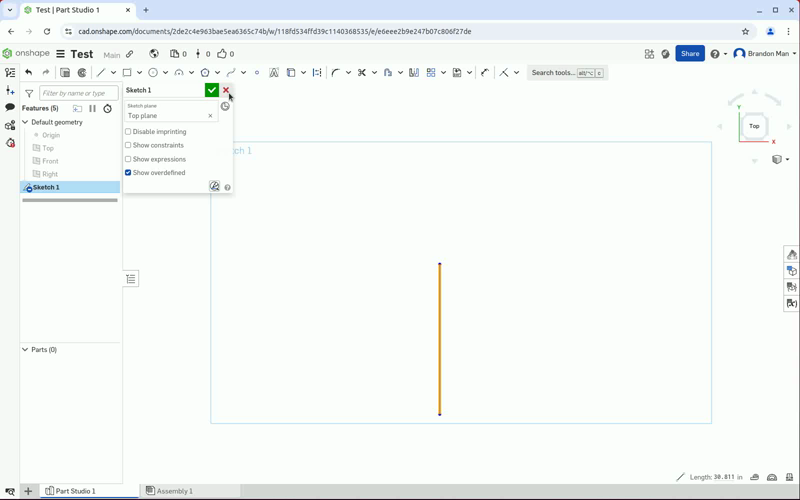
key(shift+h)
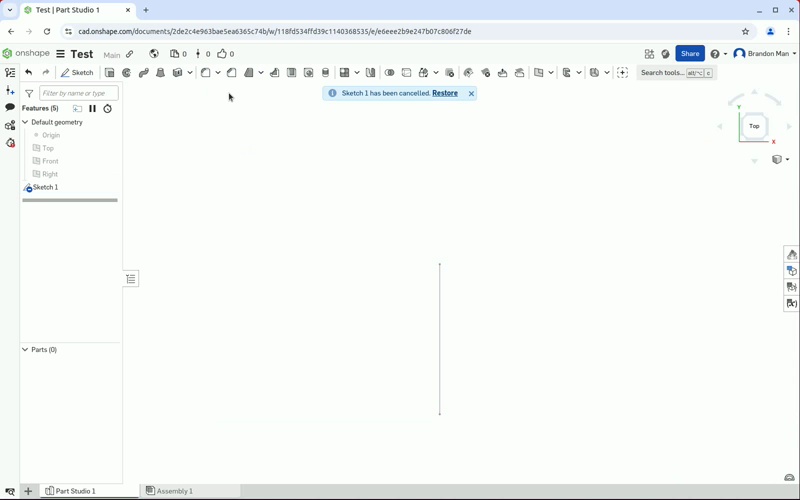
key(shift+s)
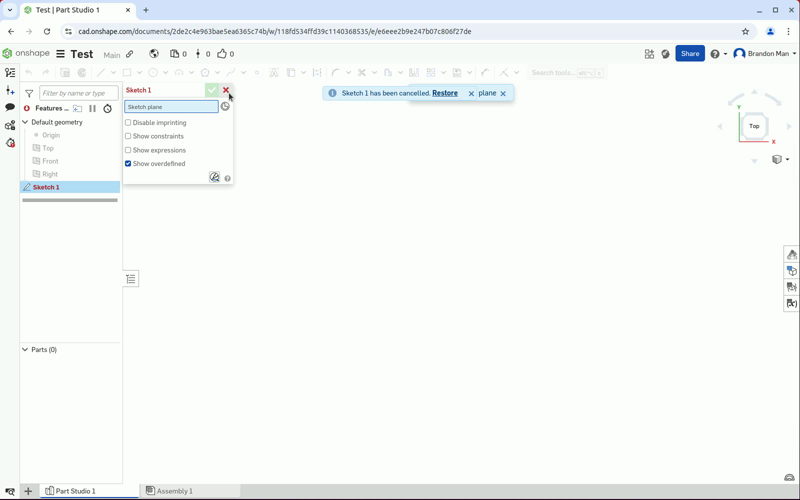
mouse_move(73, 150)
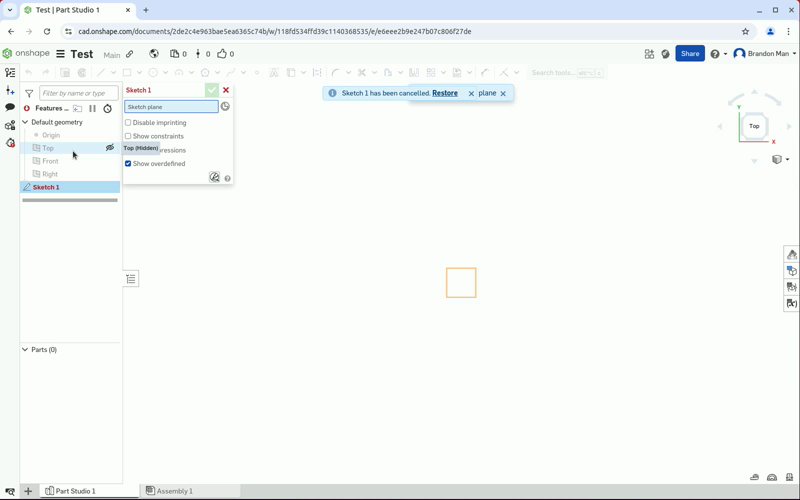
click(73, 150)
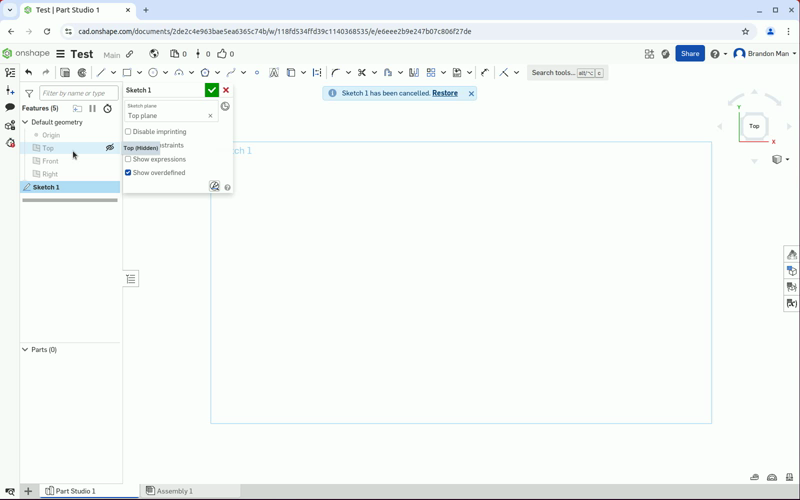
mouse_move(73, 352)
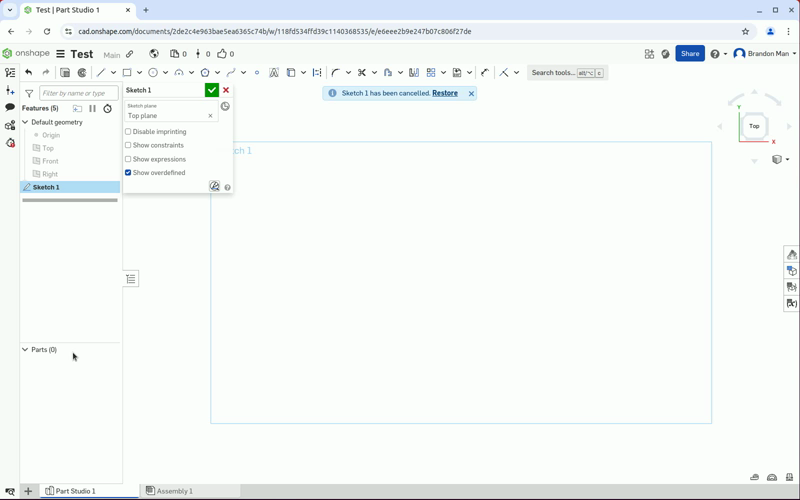
key(y)
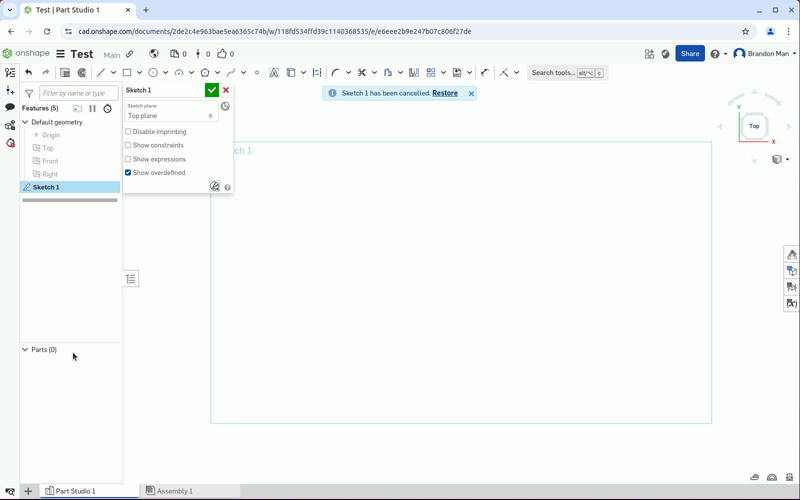
key(c)
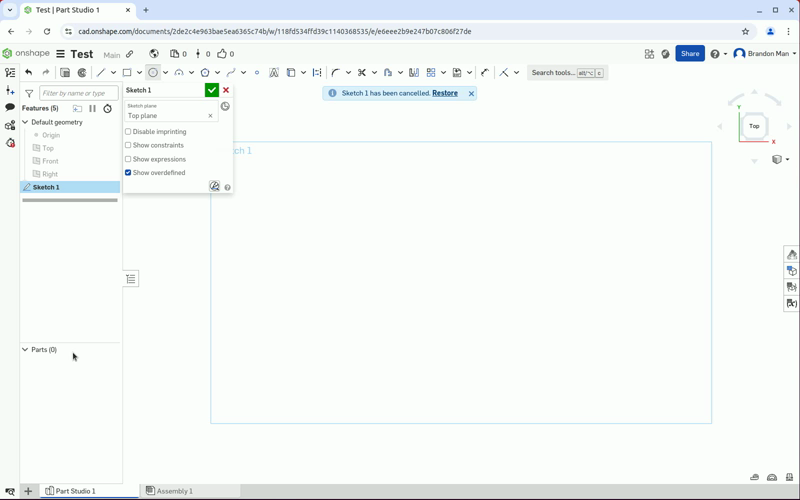
key_down(shift)
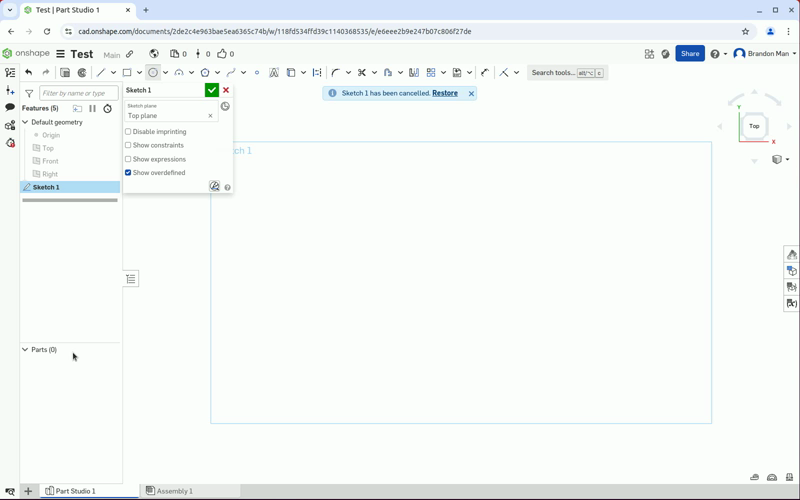
mouse_move(461, 282)
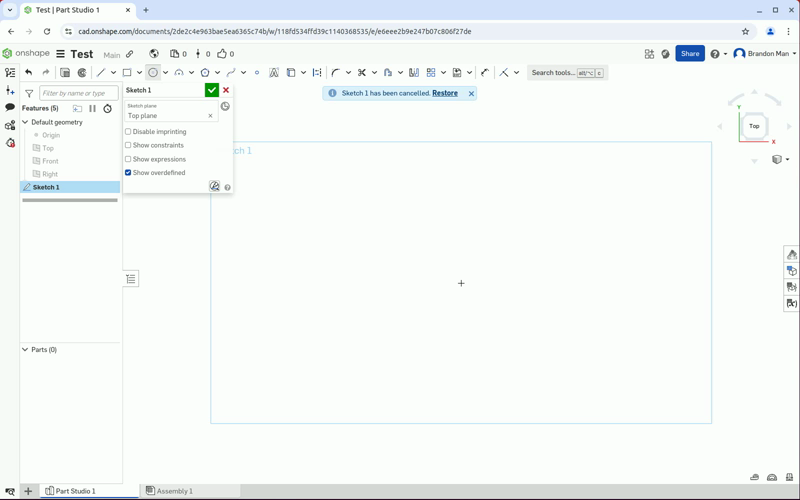
click(461, 282)
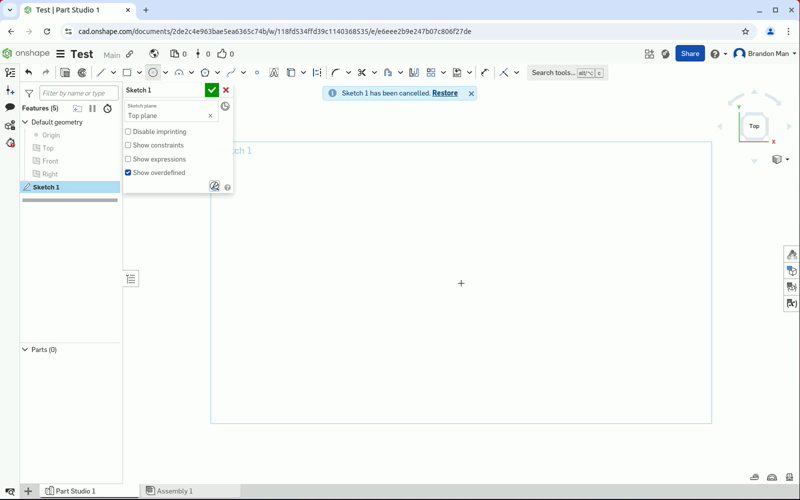
key_up(shift)
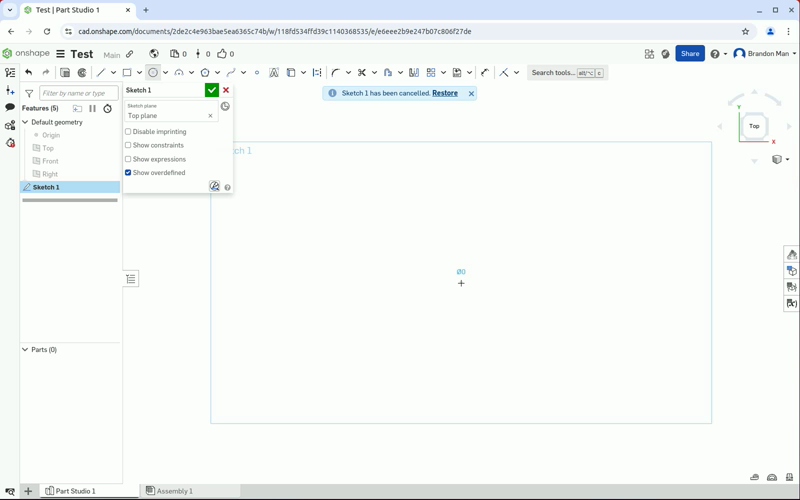
mouse_move(574, 282)
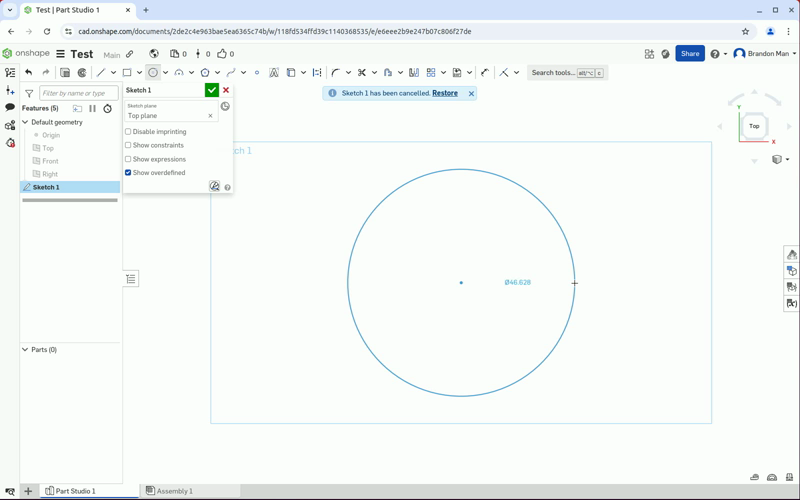
click(574, 282)
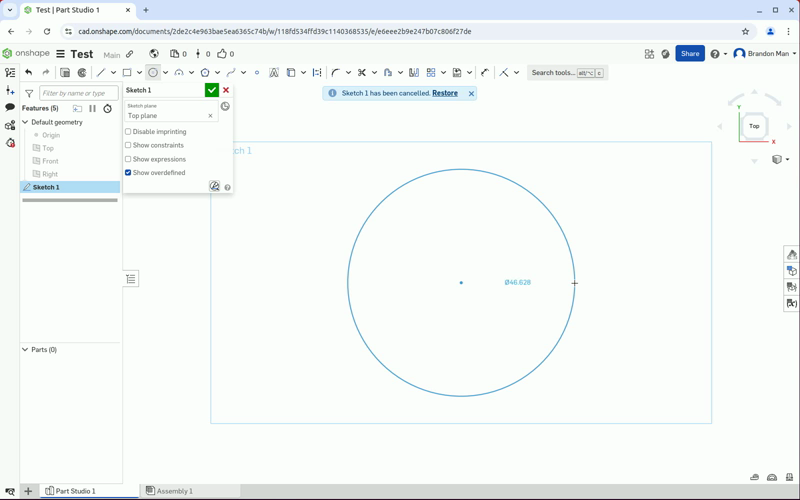
key(esc)
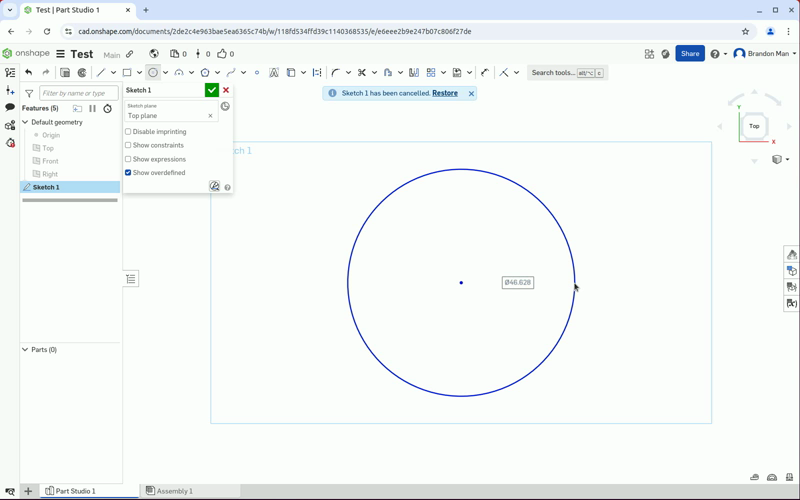
key(c)
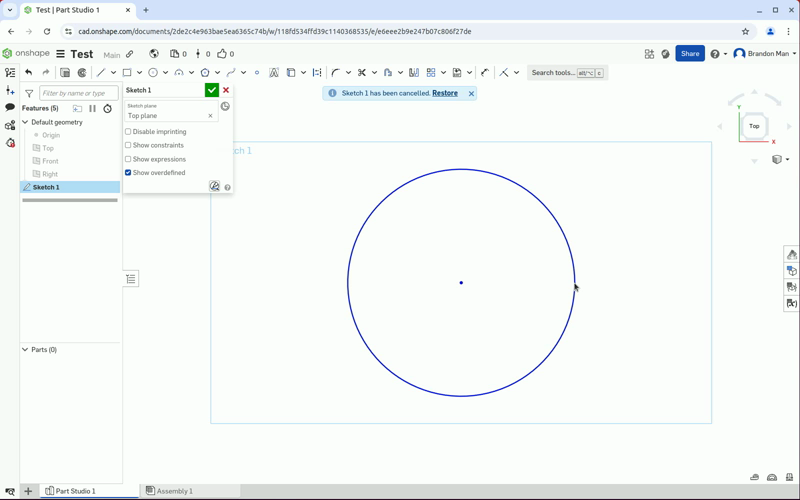
key_down(shift)
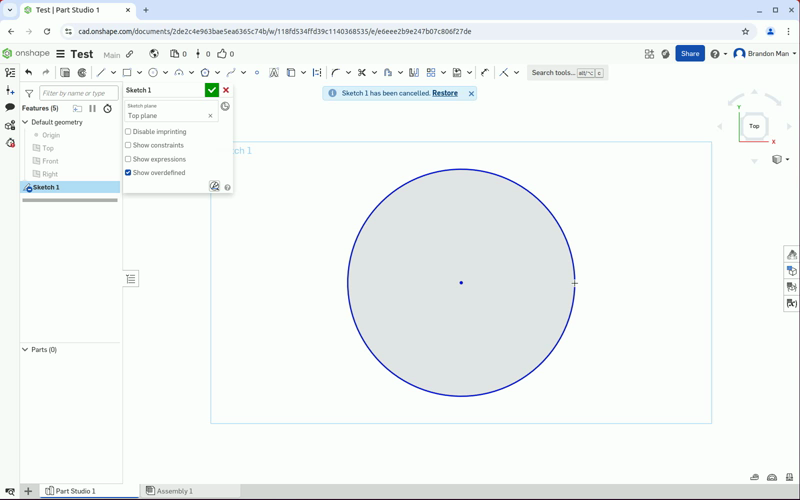
mouse_move(461, 282)
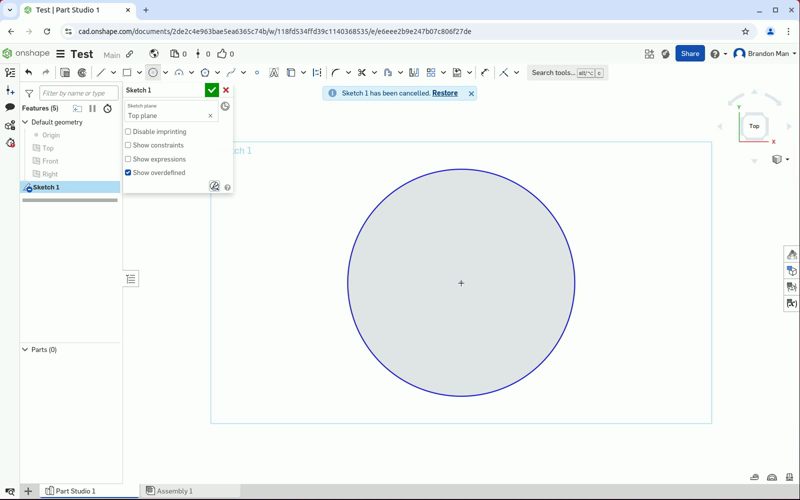
click(461, 282)
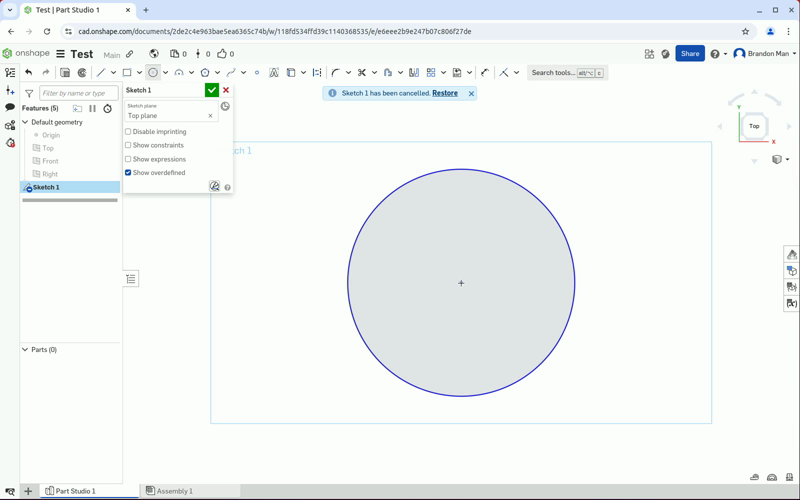
key_up(shift)
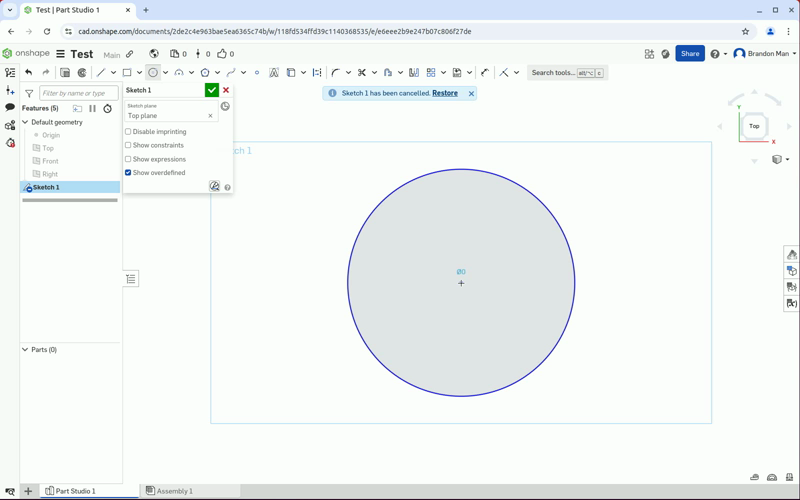
mouse_move(499, 282)
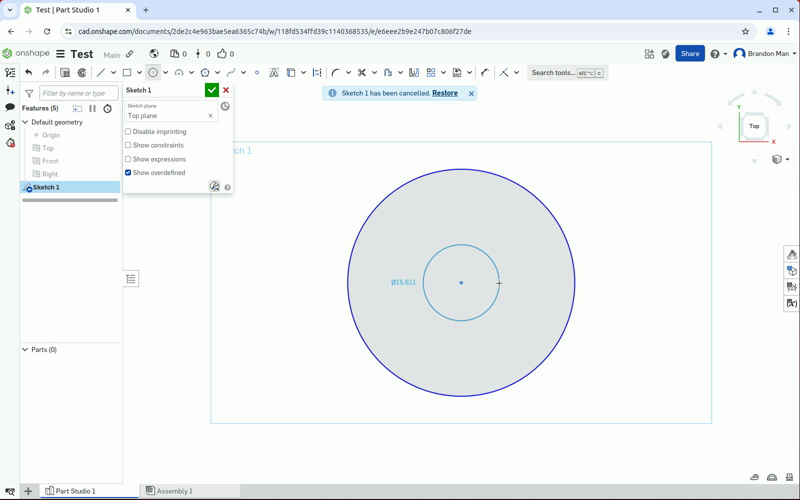
click(499, 282)
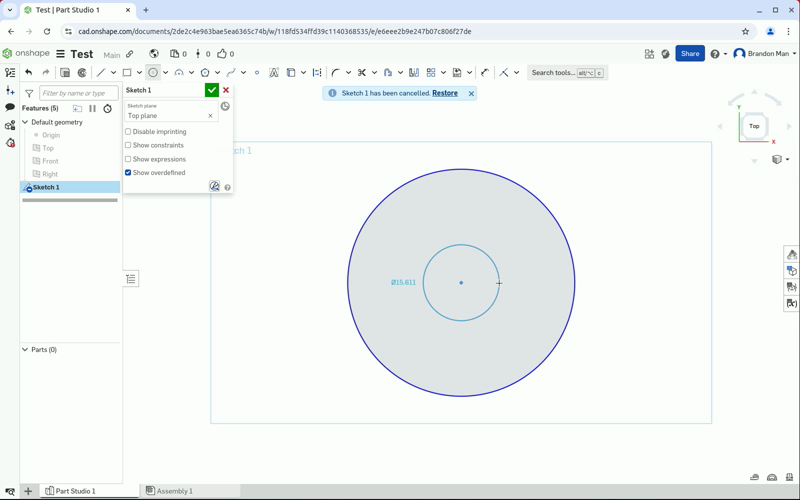
key(esc)
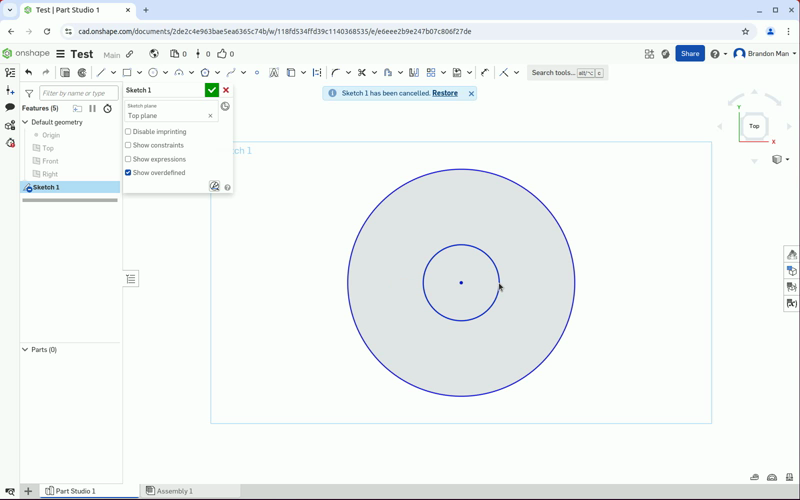
mouse_move(456, 356)
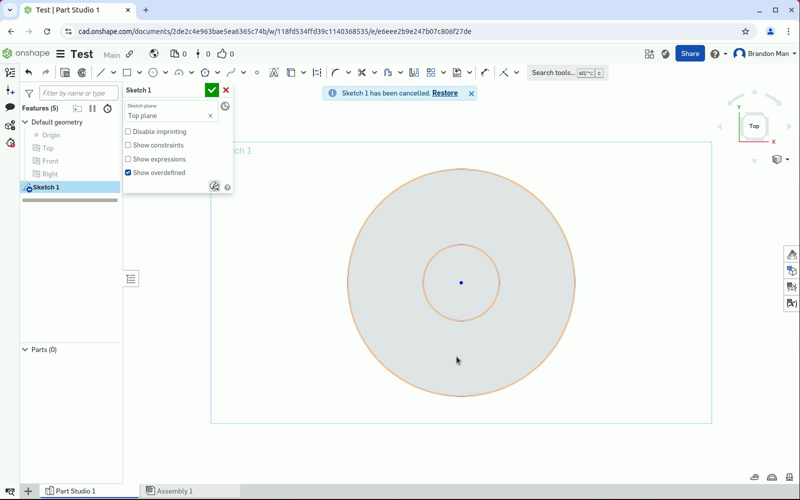
click(456, 356)
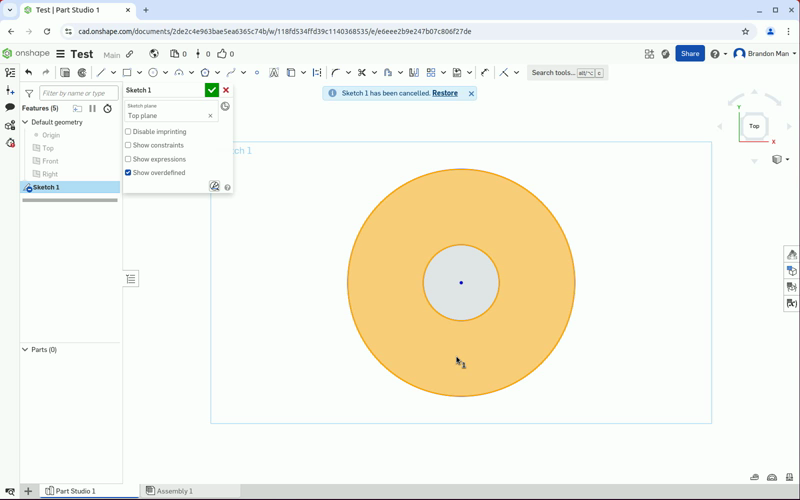
mouse_move(73, 352)
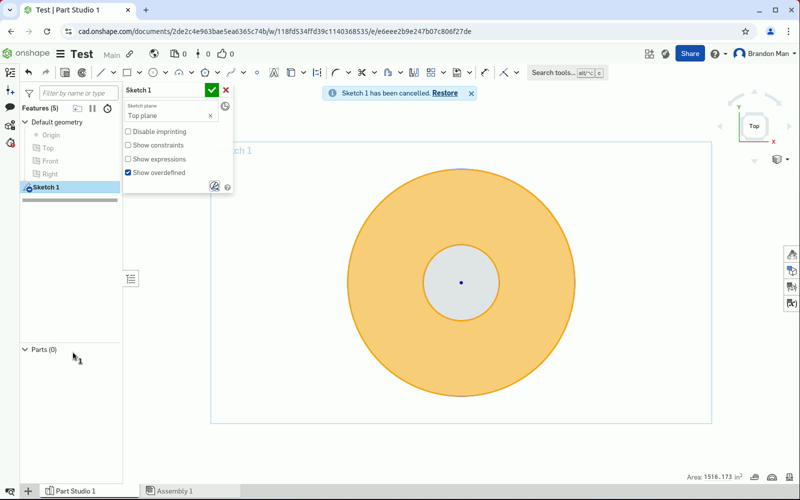
key(shift+y)
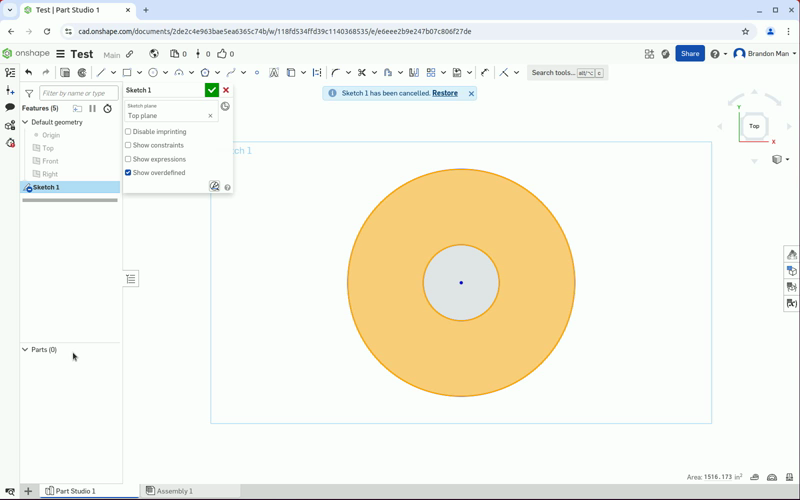
key(shift+e)
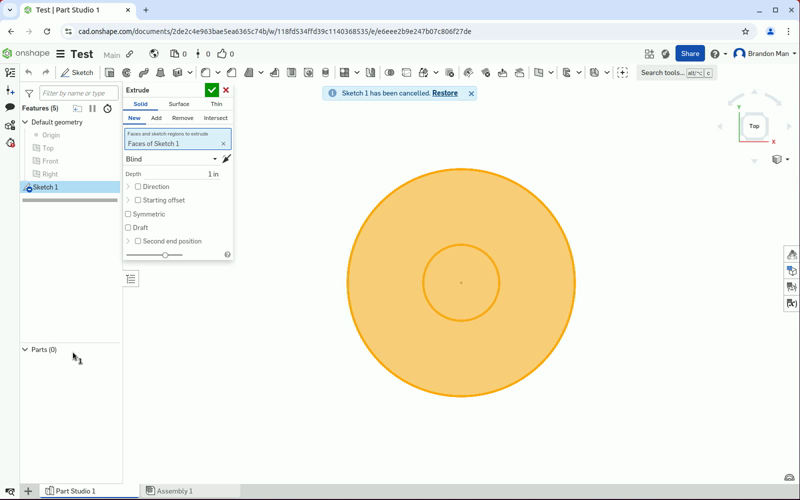
mouse_move(143, 106)
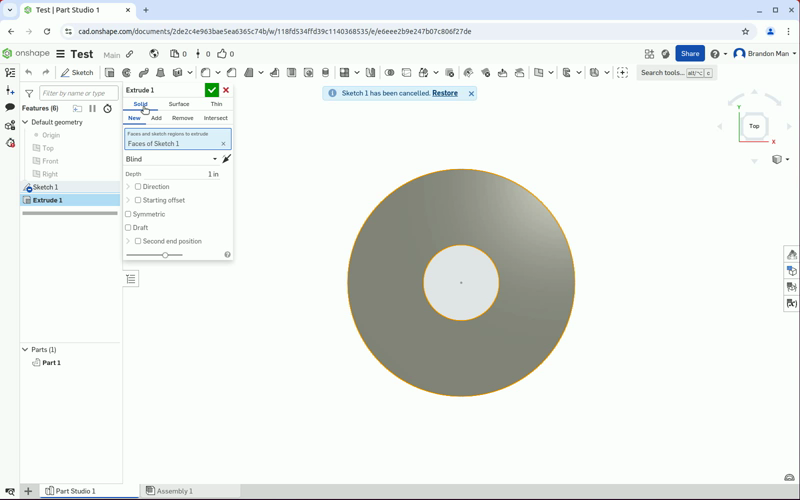
click(143, 106)
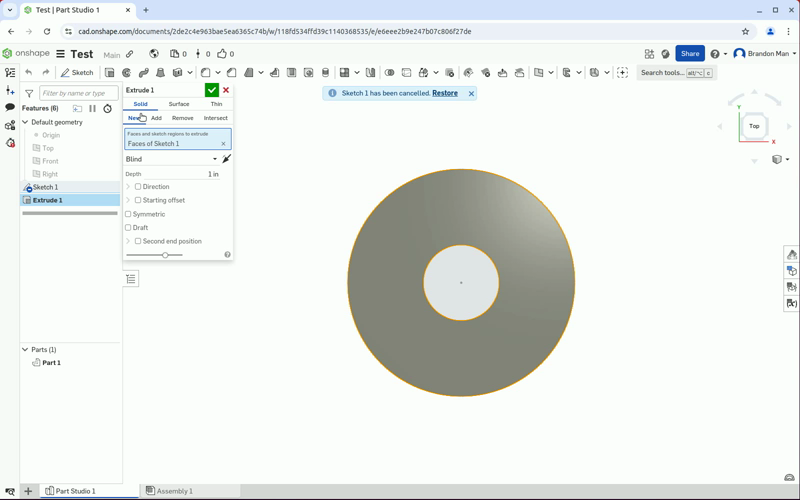
mouse_move(137, 120)
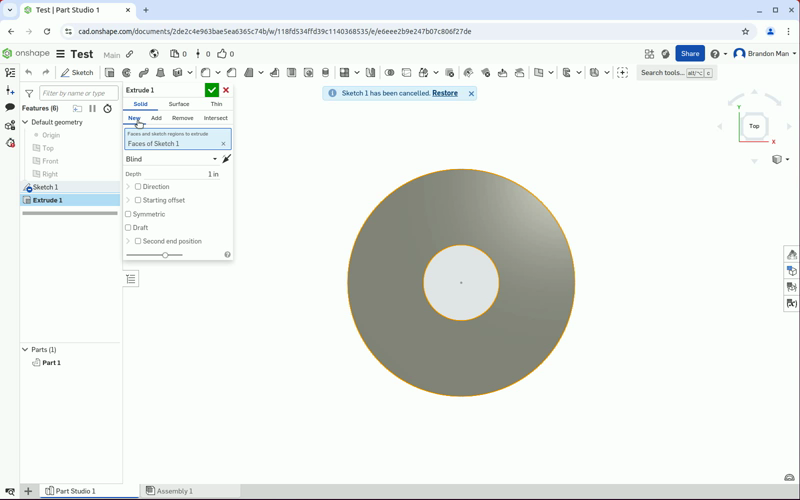
click(137, 120)
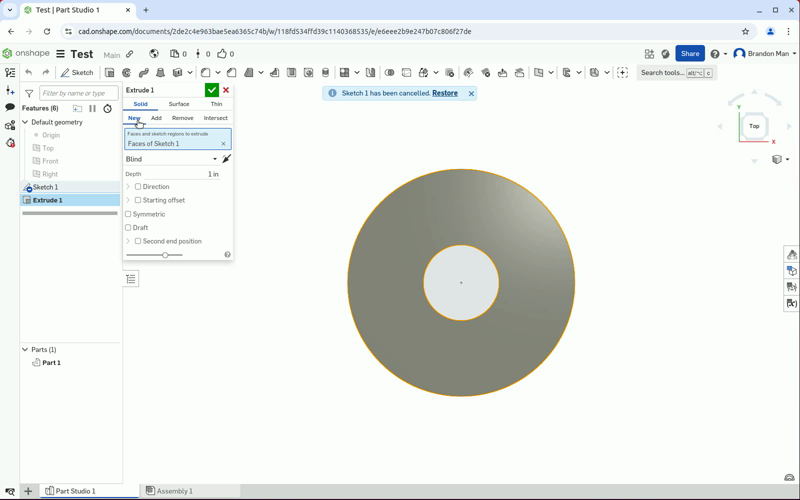
key(tab, 4)
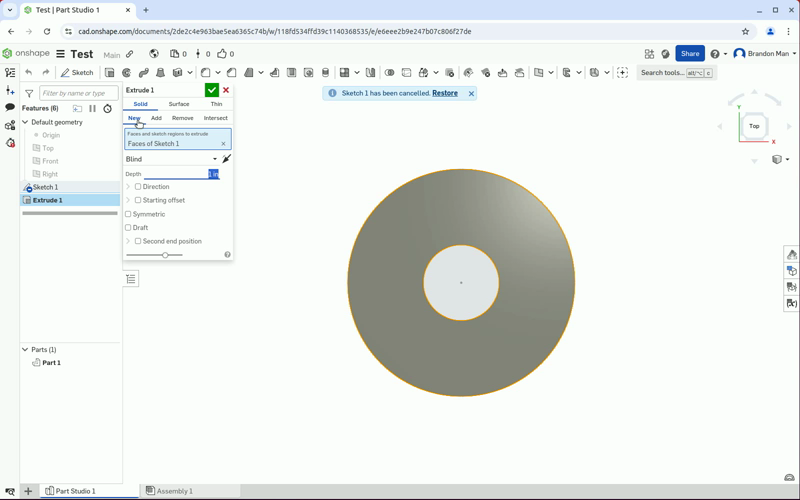
text(-16.128)
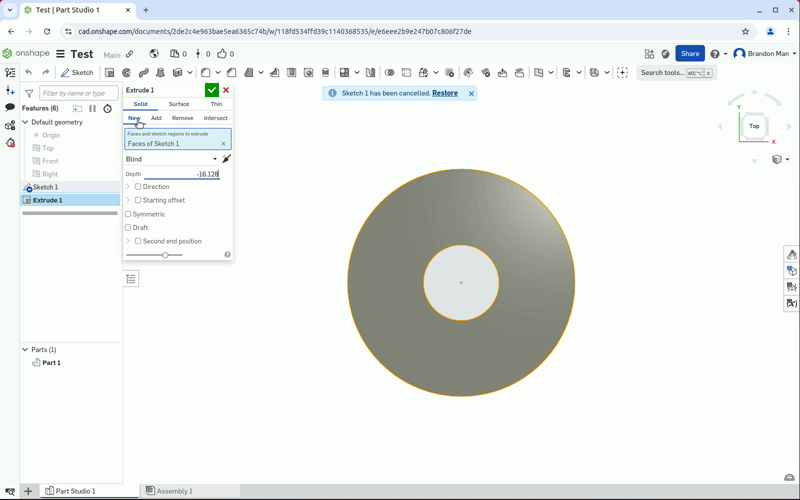
key(enter)
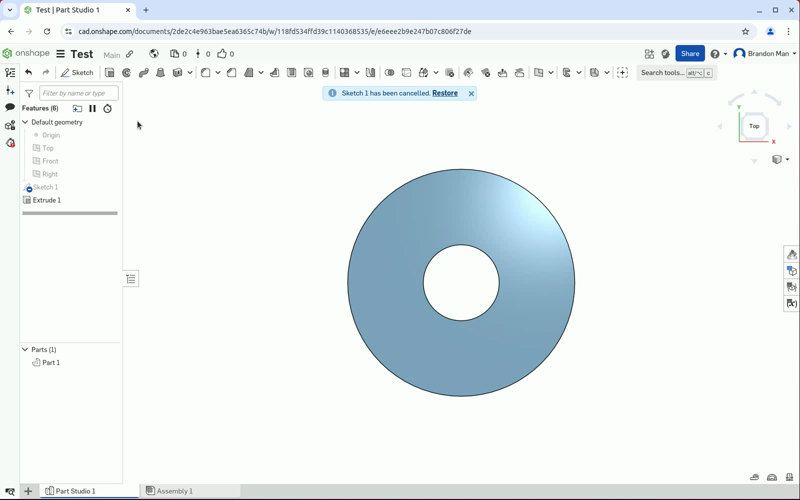
key(shift+h)
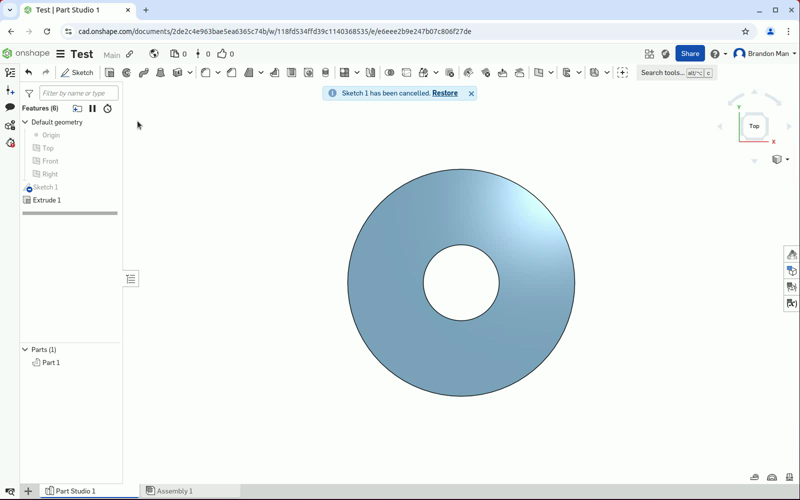
key(shift+h)
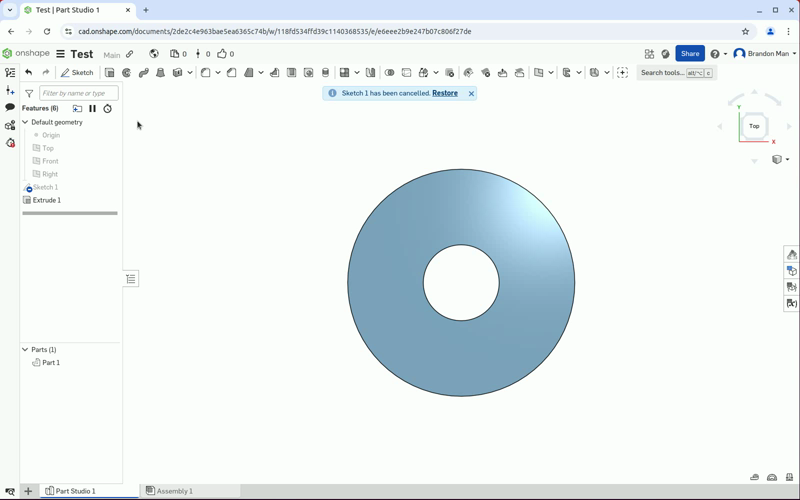
mouse_move(73, 189)
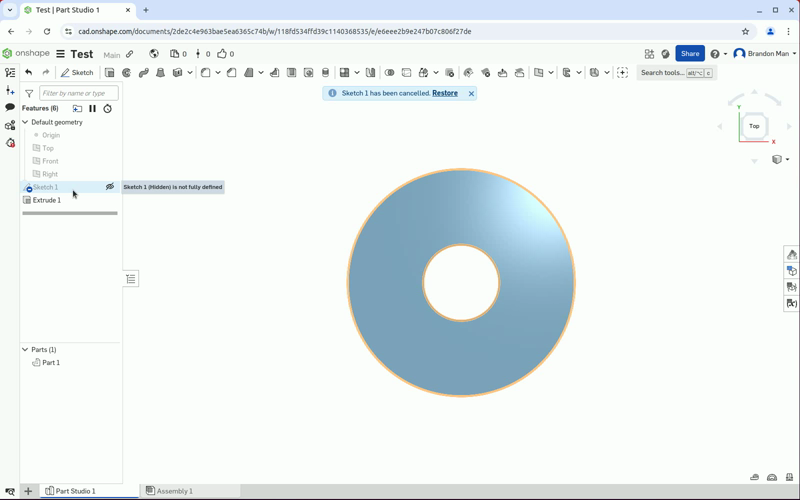
click(73, 189)
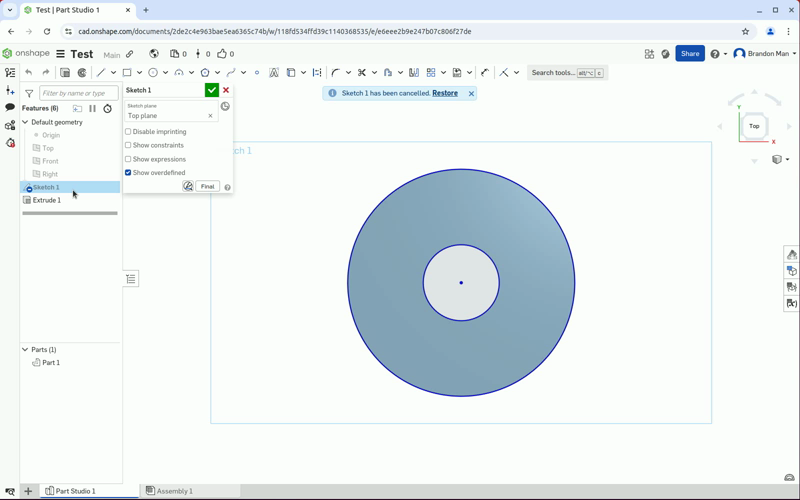
mouse_move(229, 92)
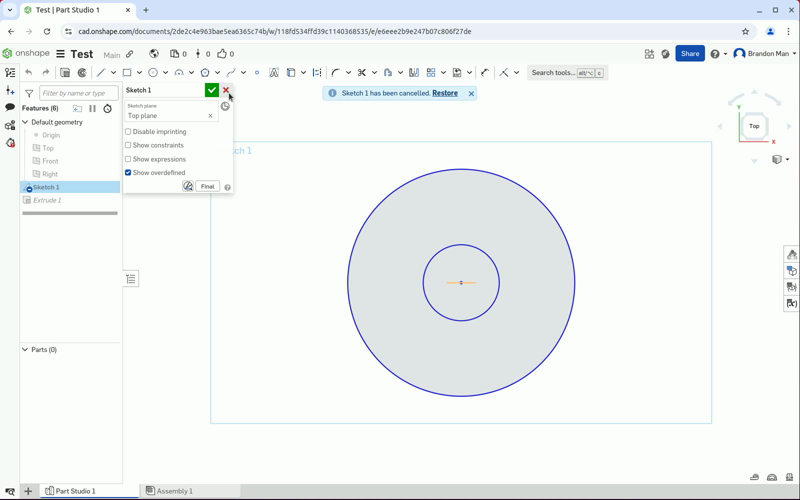
click(229, 92)
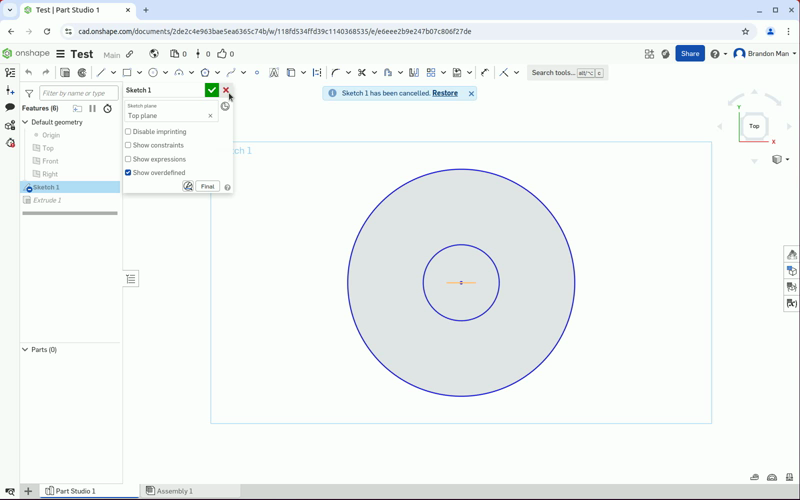
key(shift+s)
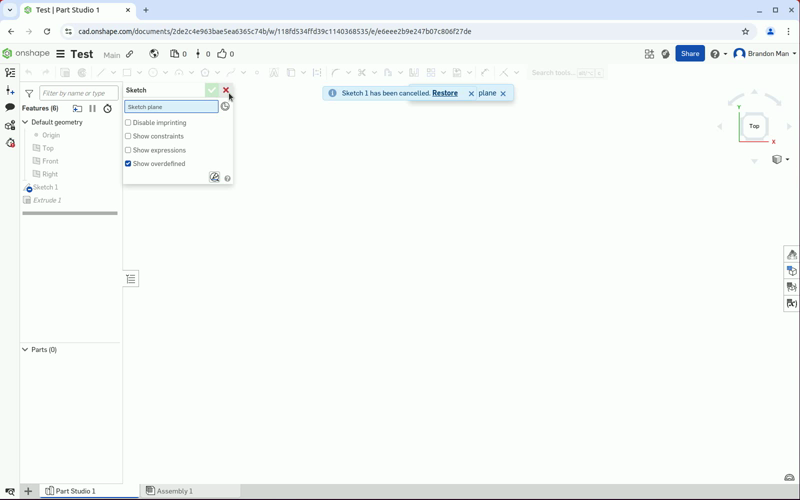
mouse_move(73, 150)
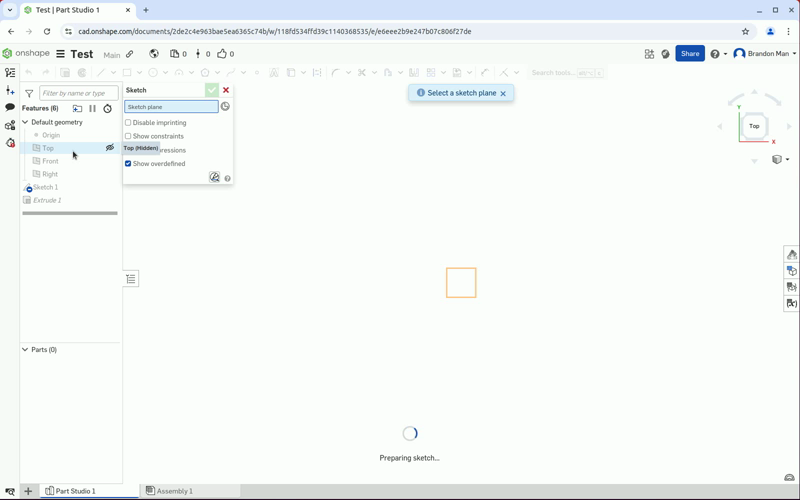
click(73, 150)
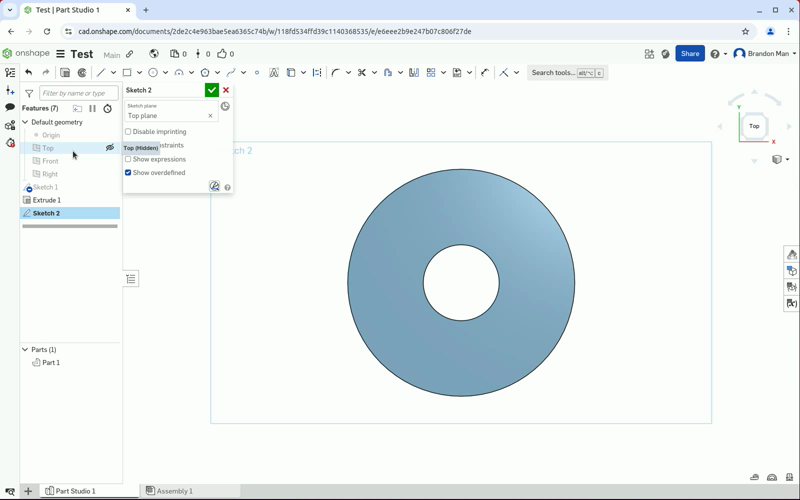
mouse_move(73, 352)
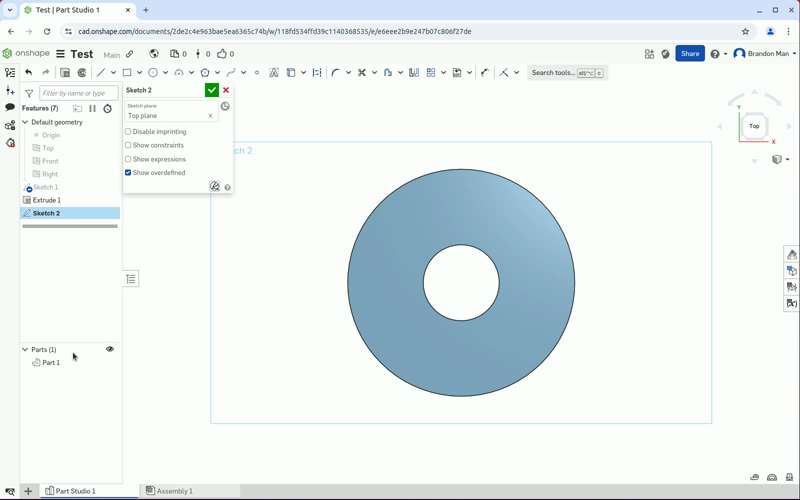
key(y)
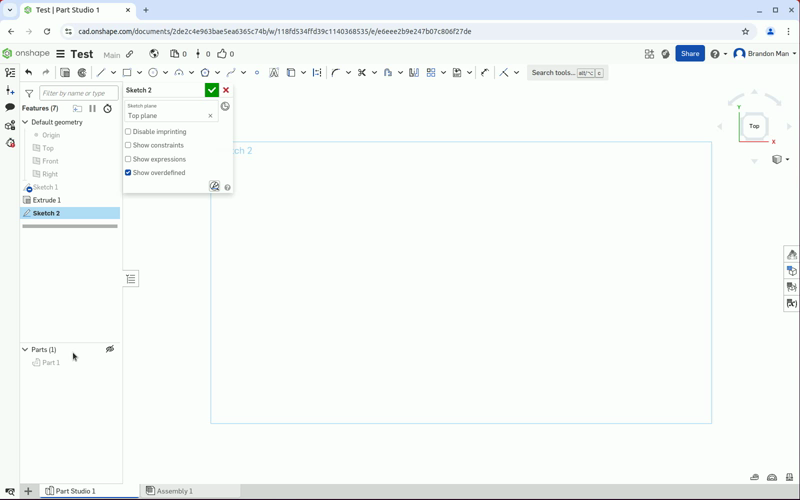
key(c)
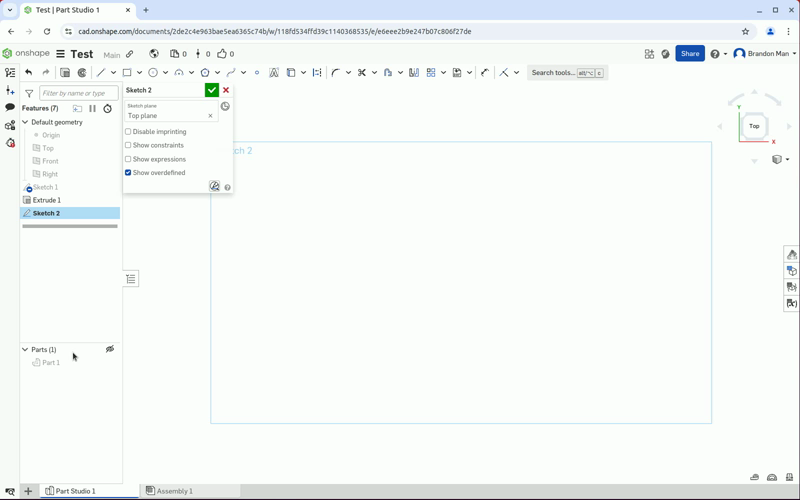
key_down(shift)
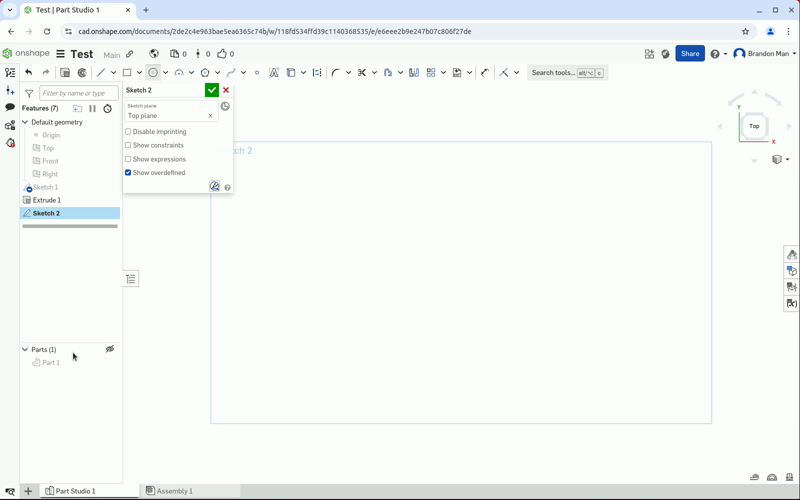
mouse_move(460, 282)
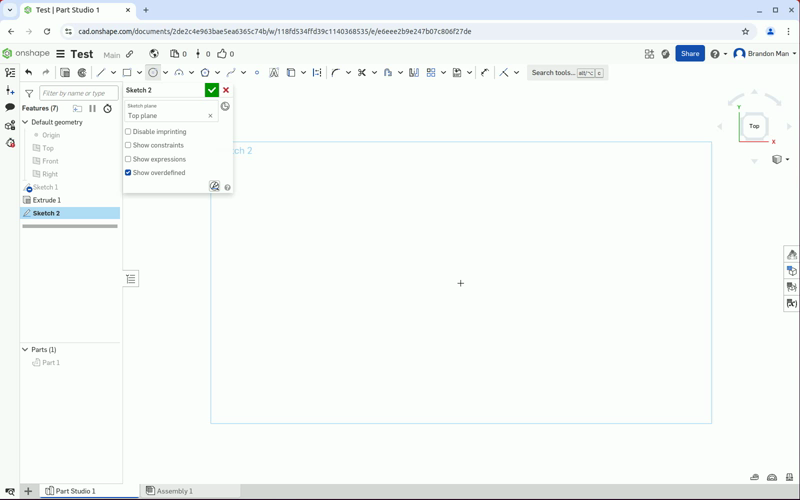
click(460, 282)
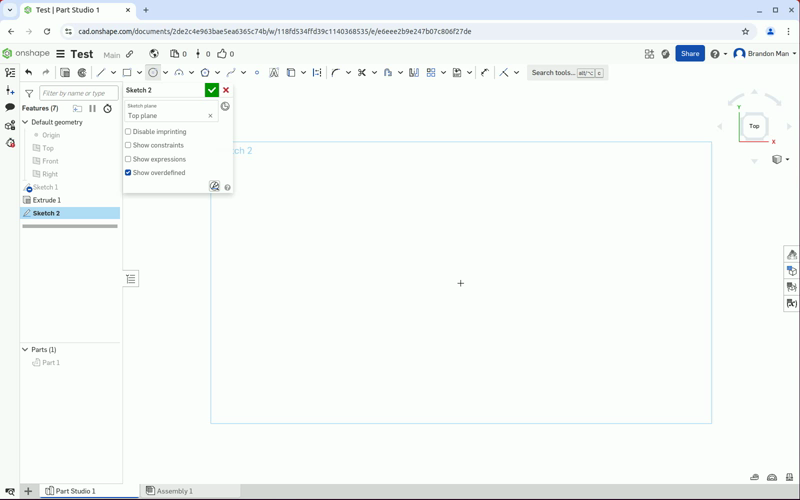
key_up(shift)
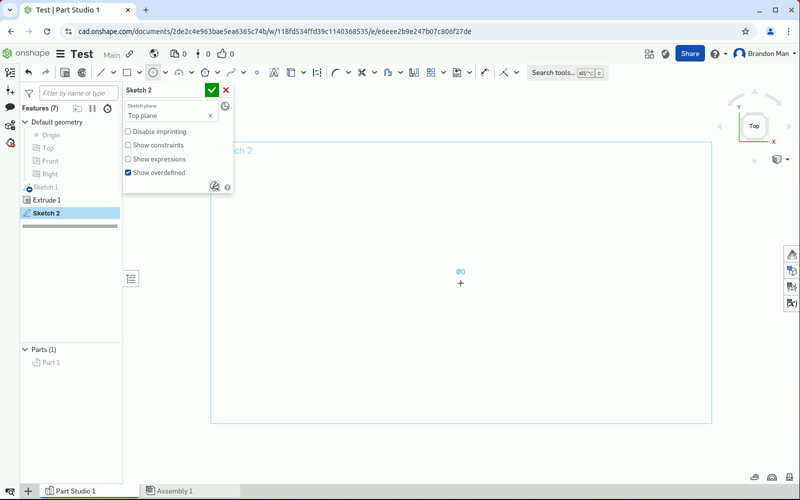
mouse_move(499, 282)
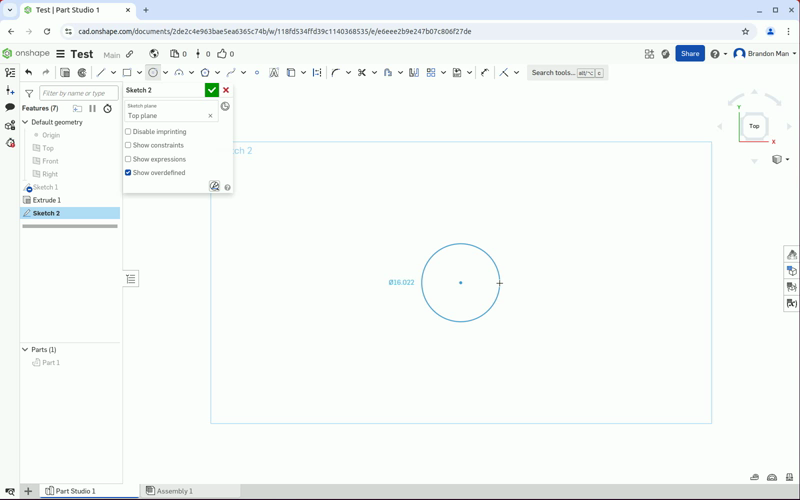
click(499, 282)
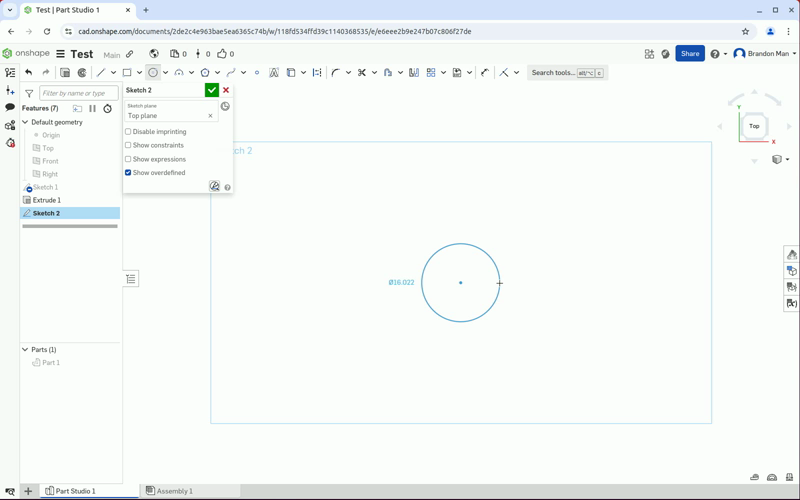
key(esc)
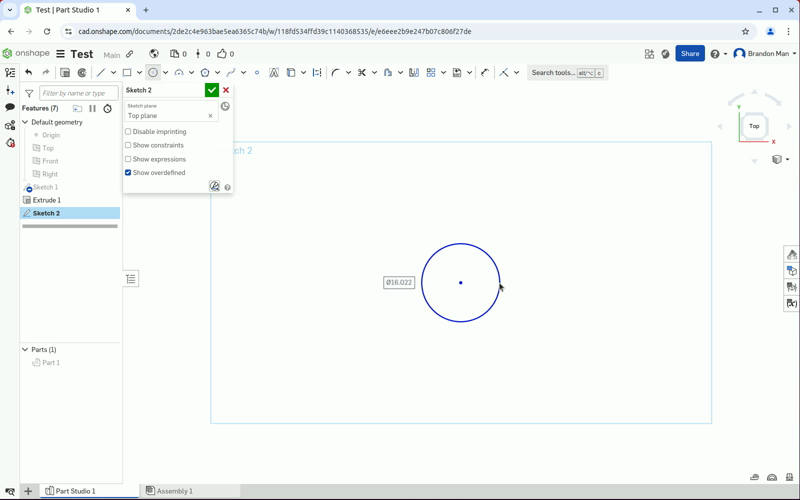
mouse_move(493, 270)
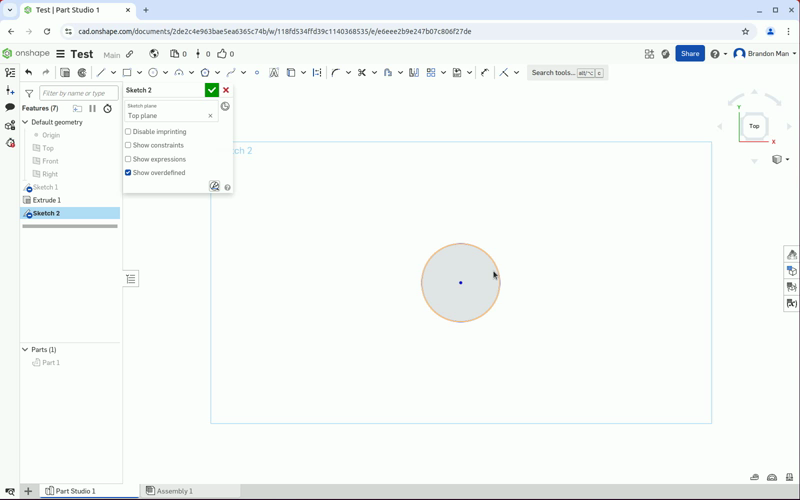
click(493, 270)
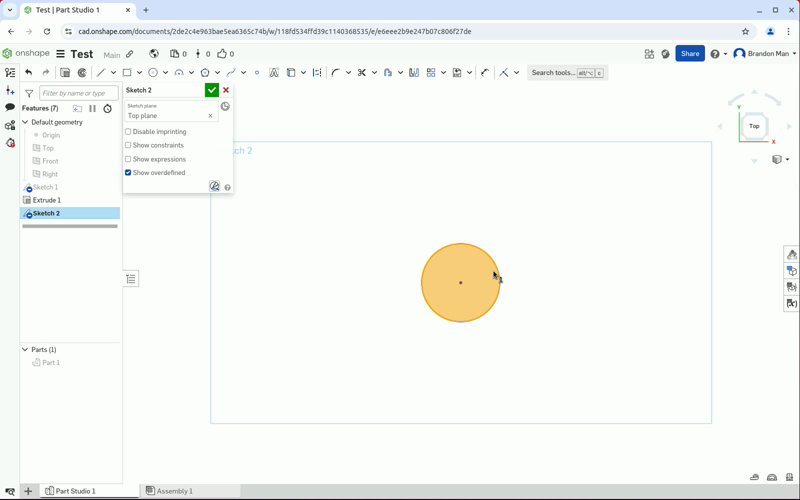
mouse_move(73, 352)
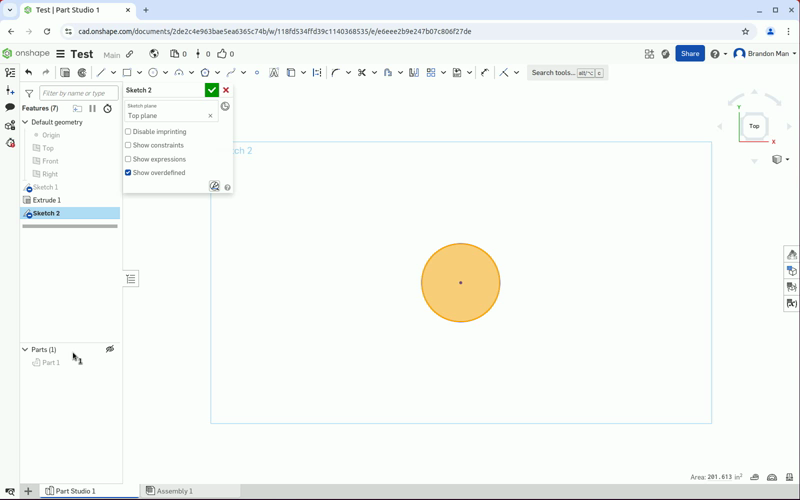
key(shift+y)
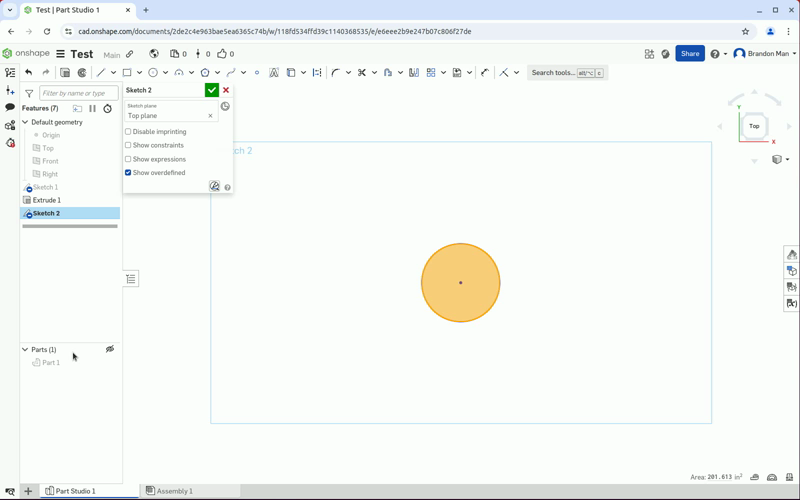
key(shift+e)
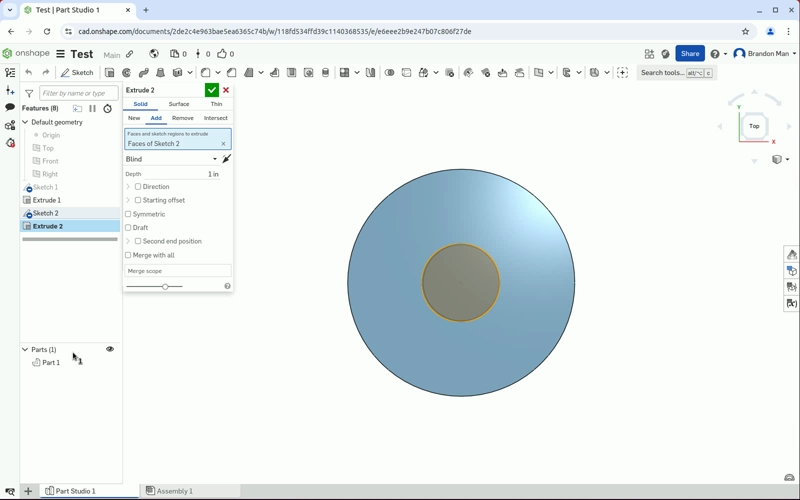
mouse_move(143, 106)
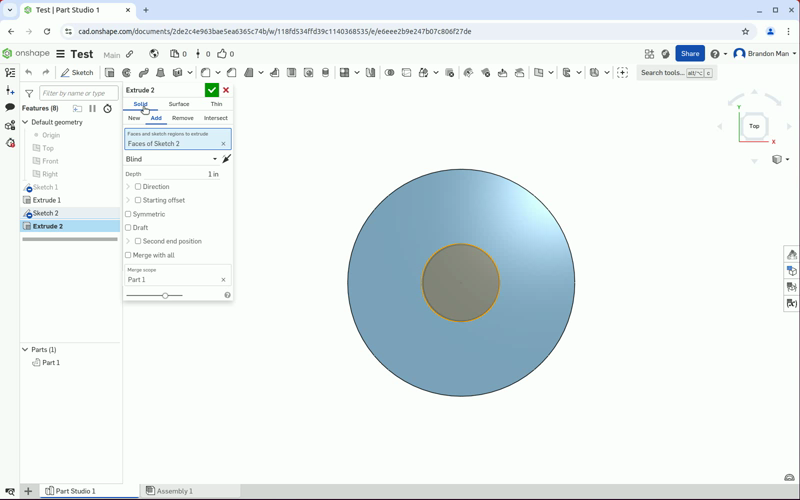
click(143, 106)
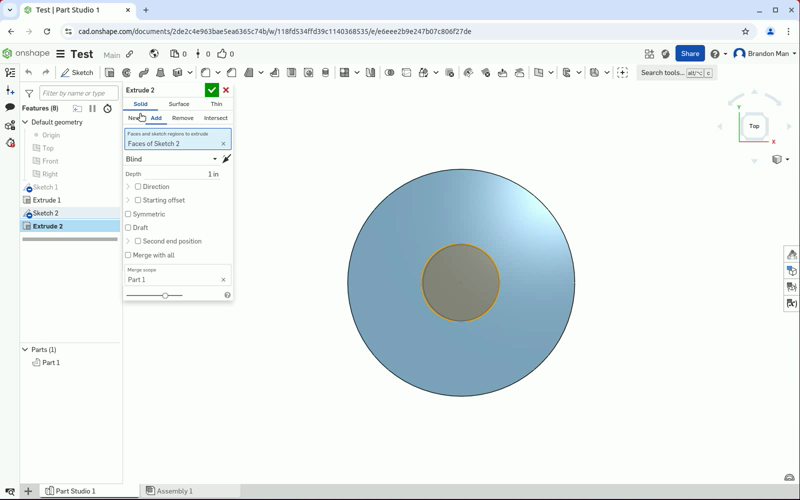
mouse_move(137, 120)
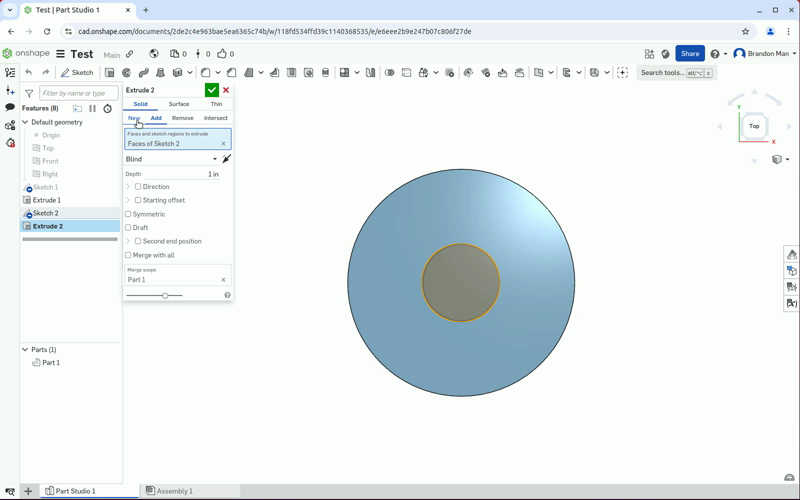
click(137, 120)
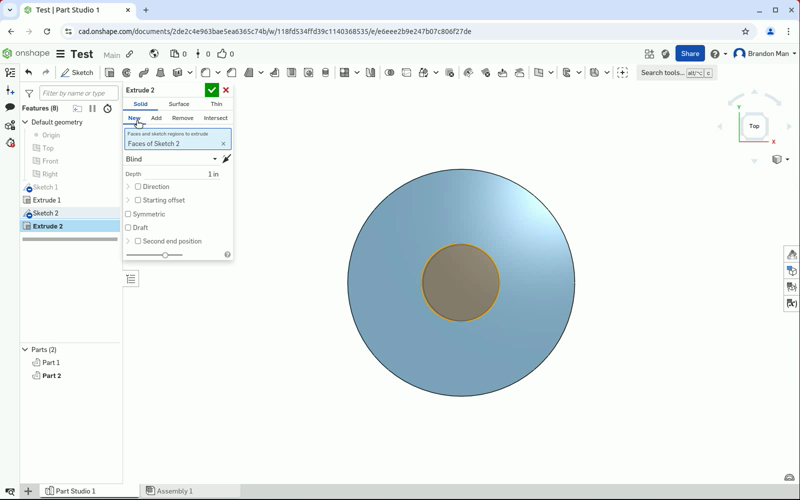
key(tab, 4)
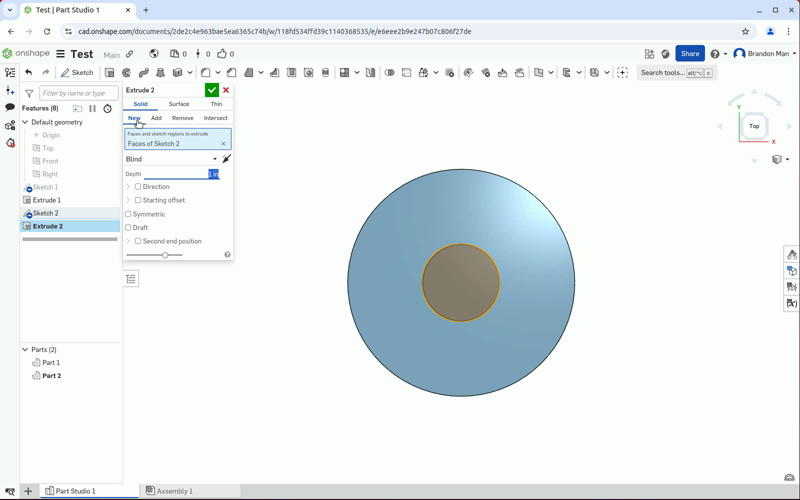
text(-16.128)
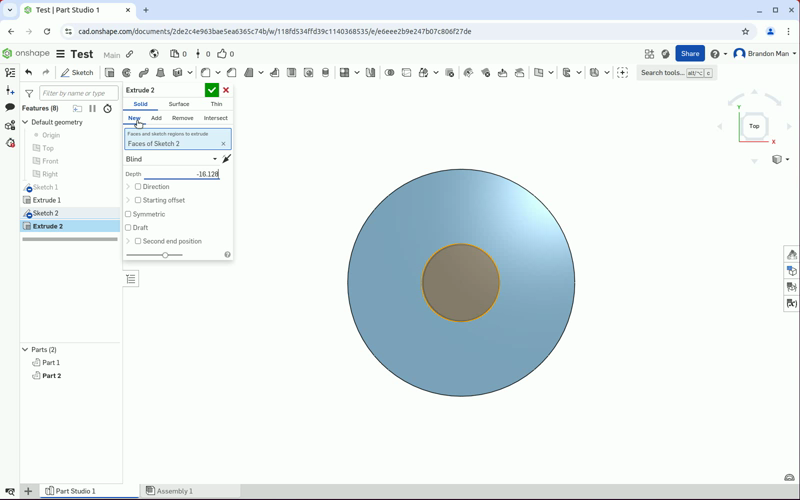
key(enter)
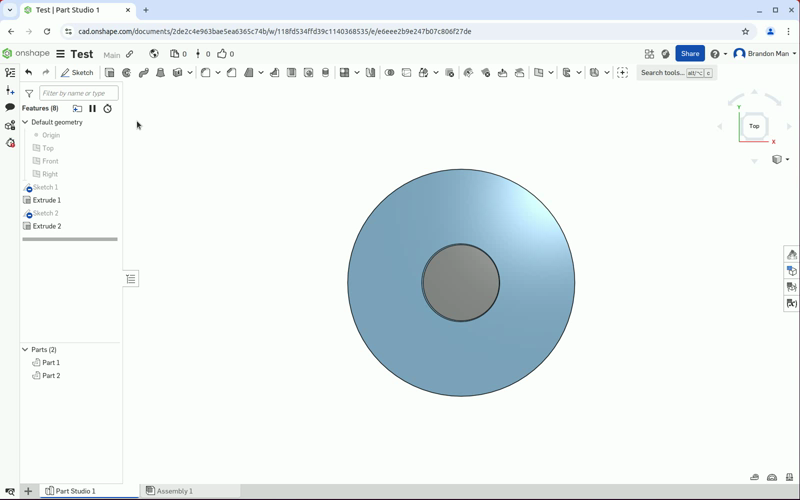
key(shift+h)
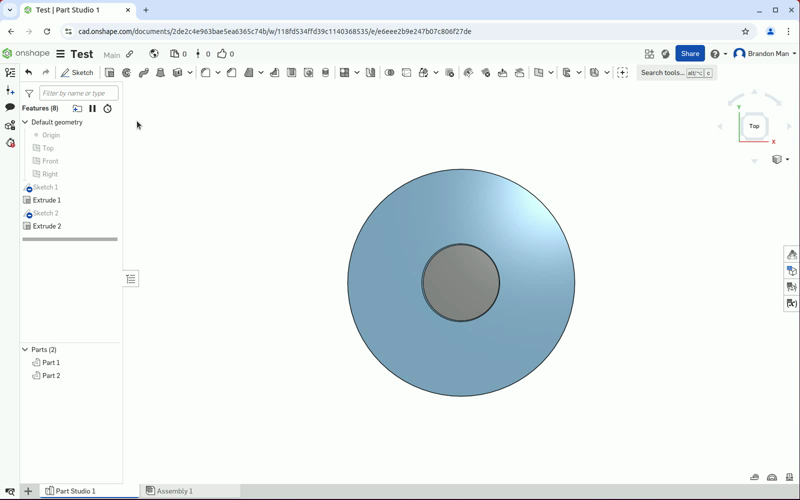
key(shift+h)
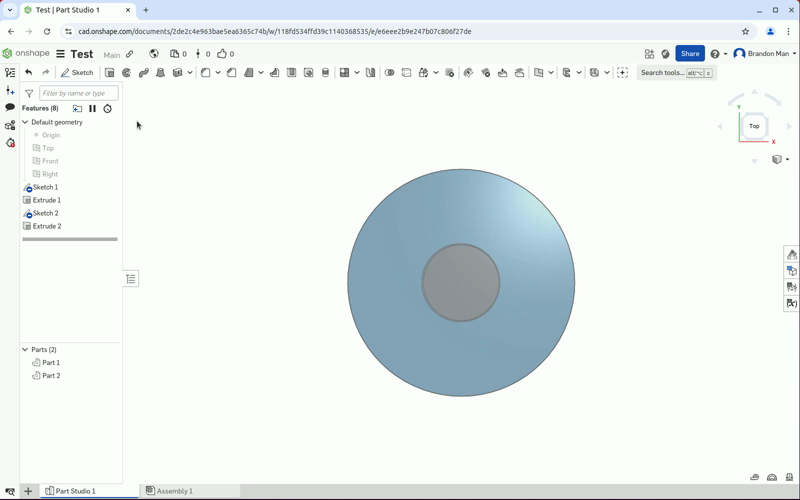
key(shift+7)
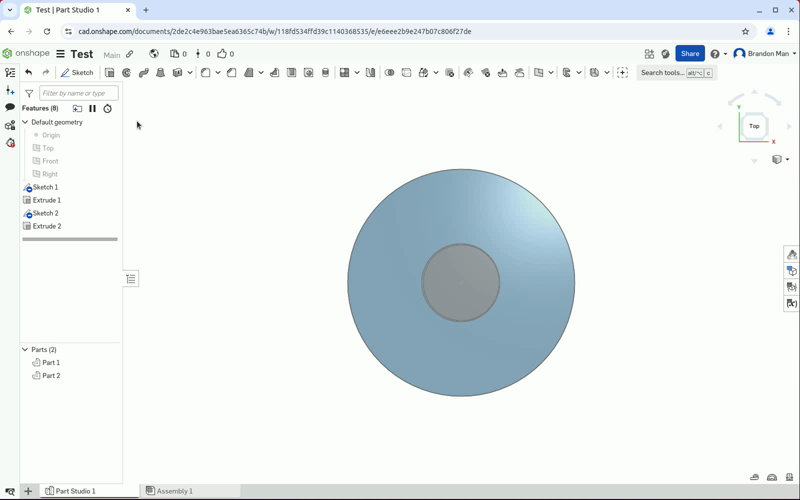
key(up, 3)
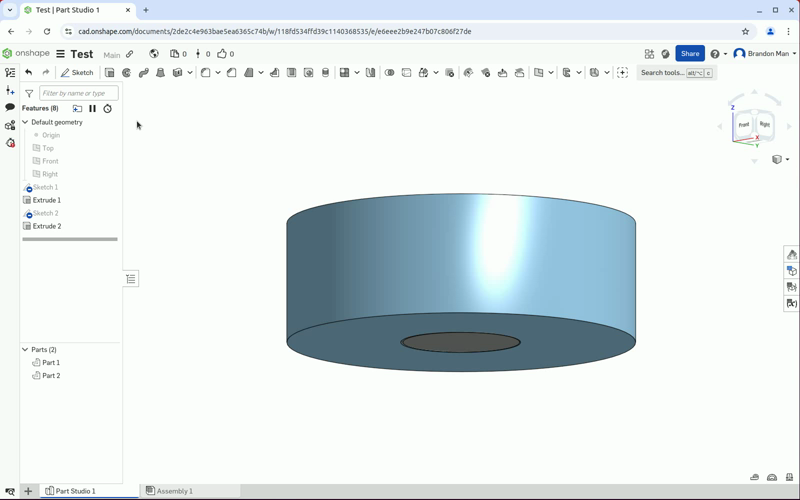
key(left, 3)
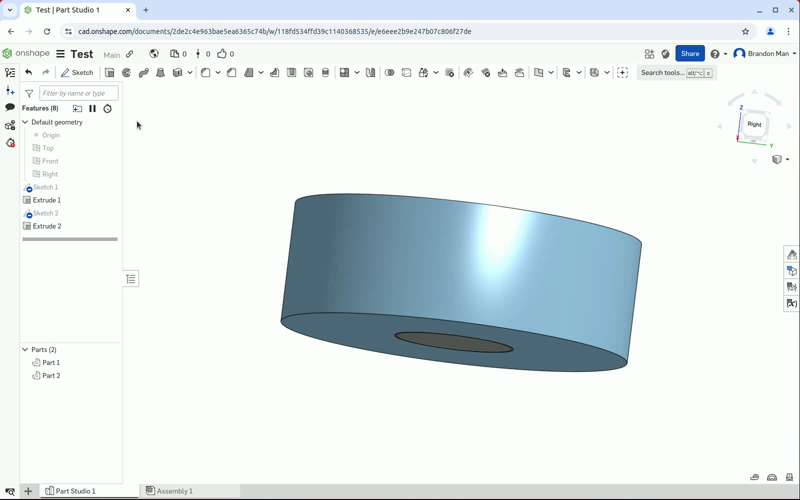
key(right, 3)
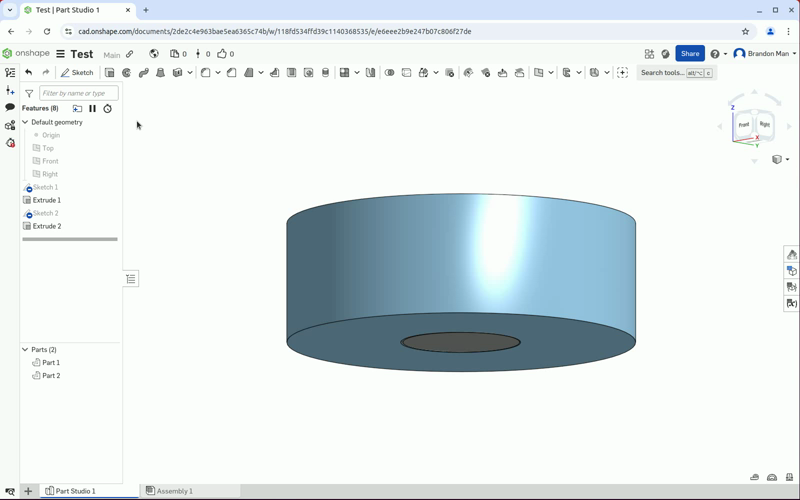
key(down, 3)
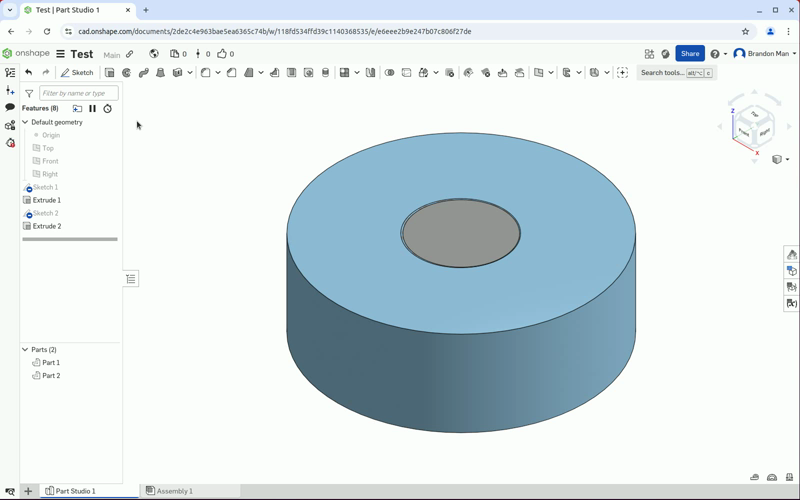
mouse_move(73, 189)
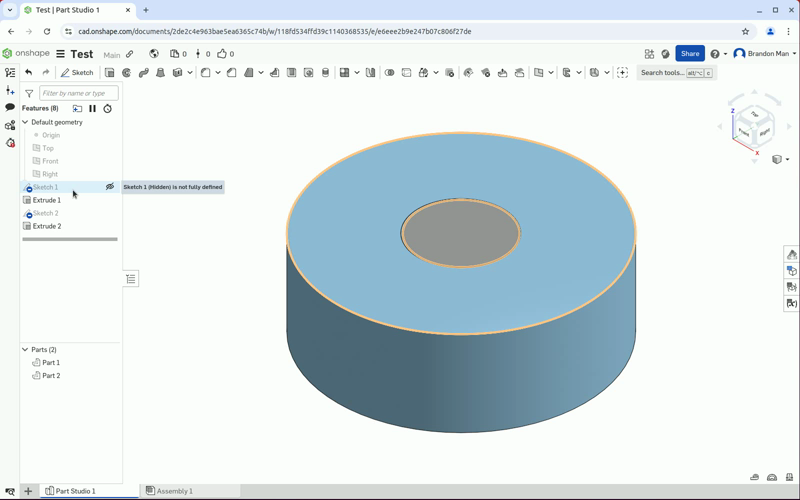
click(73, 189)